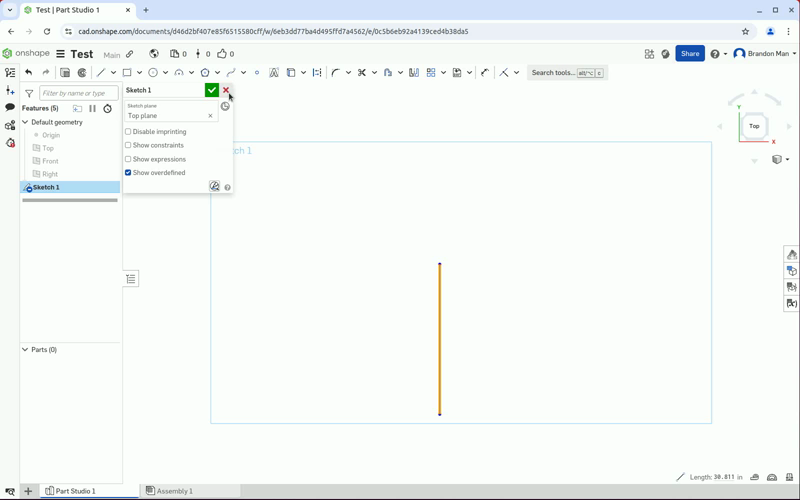
key(shift+h)
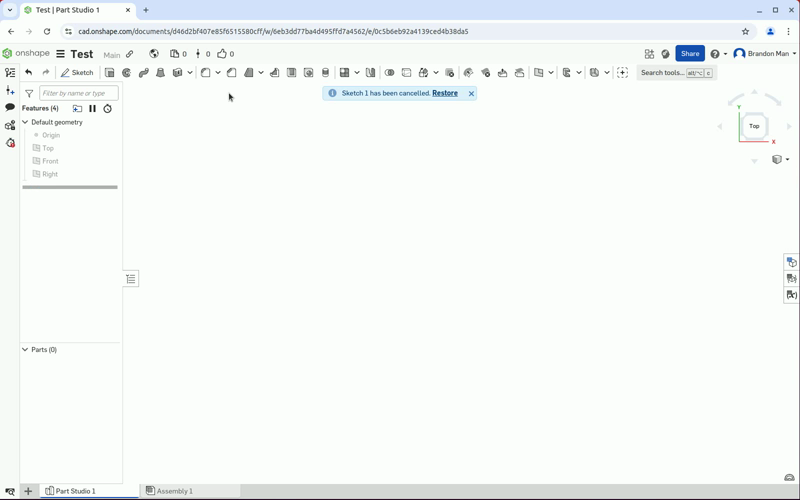
mouse_move(73, 352)
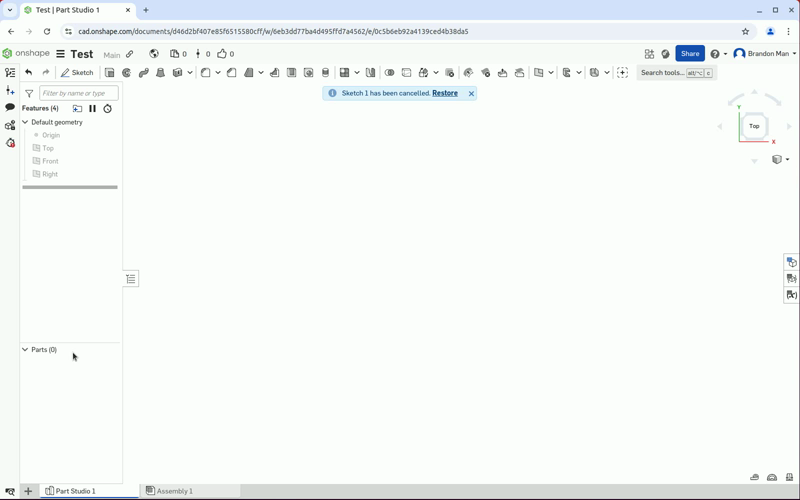
key(y)
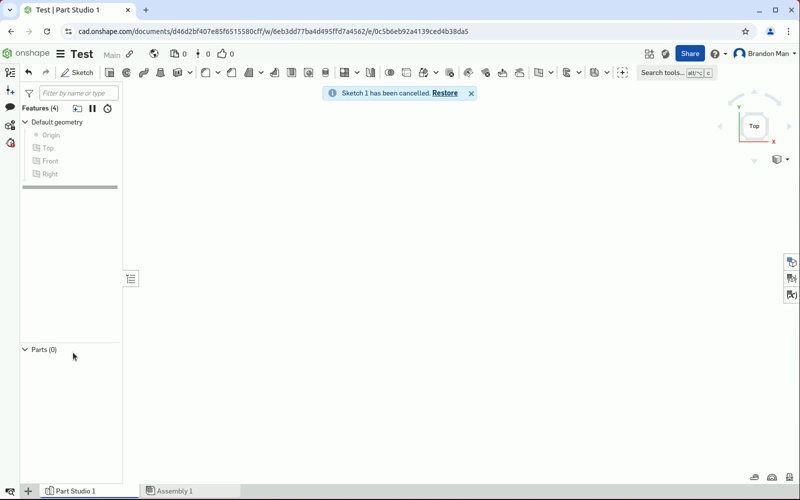
key(shift+p)
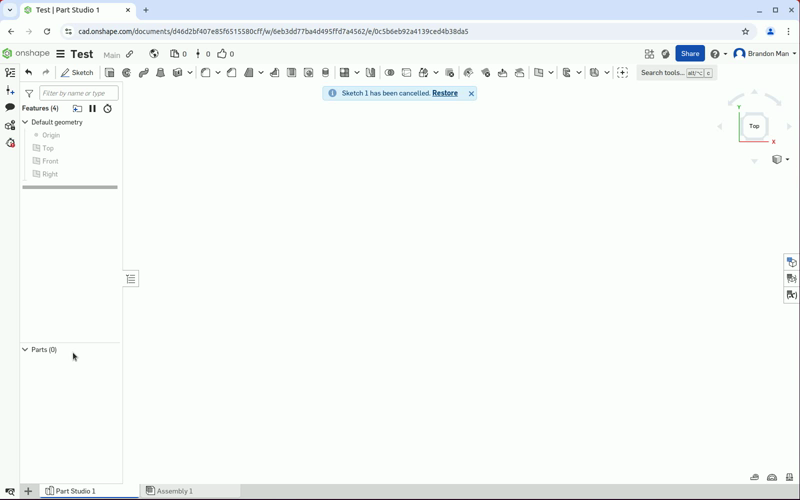
key(space)
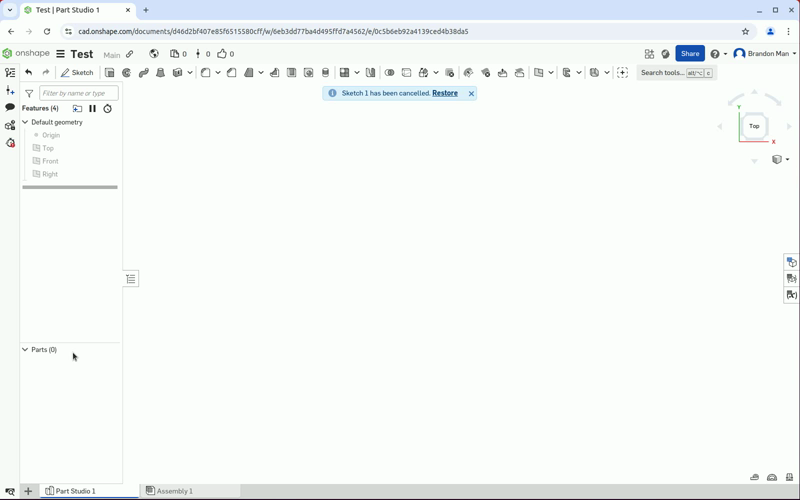
key_down(shift)
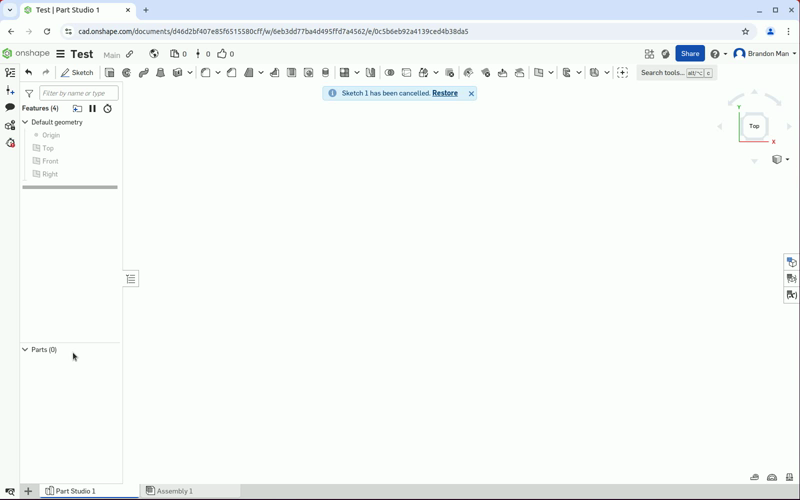
key(up)
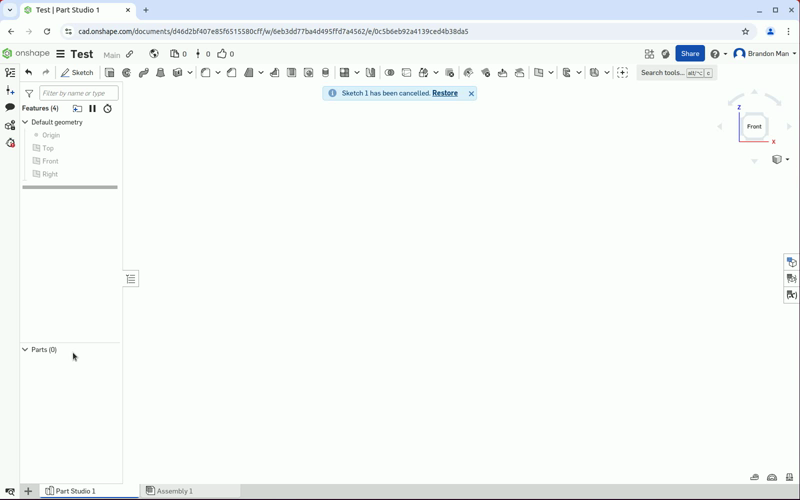
key_up(shift)
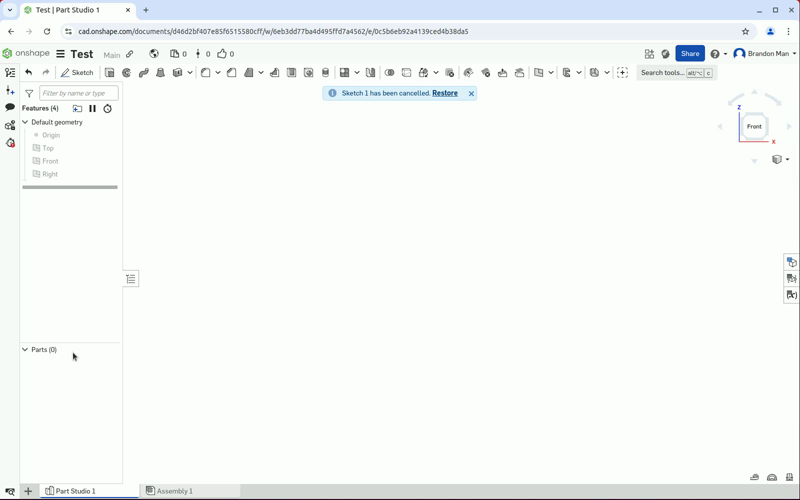
key(space)
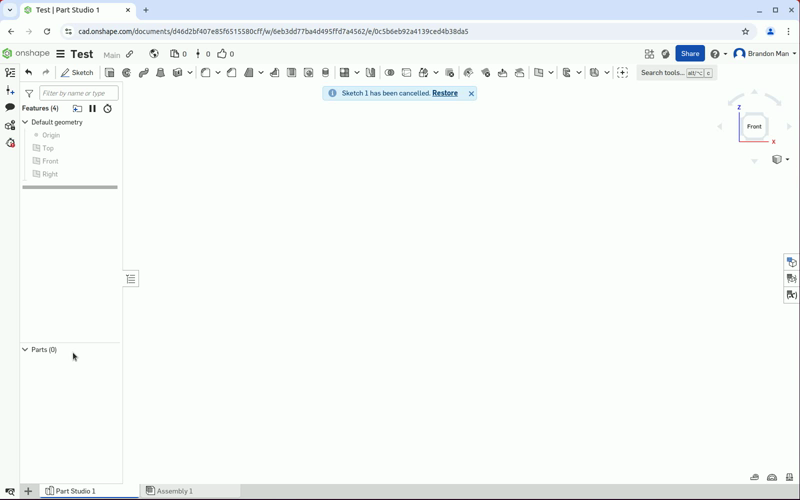
key_down(shift)
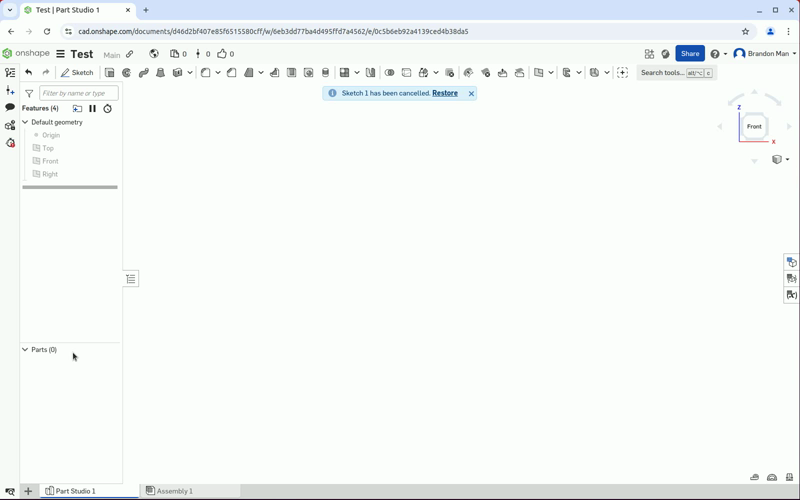
key(left)
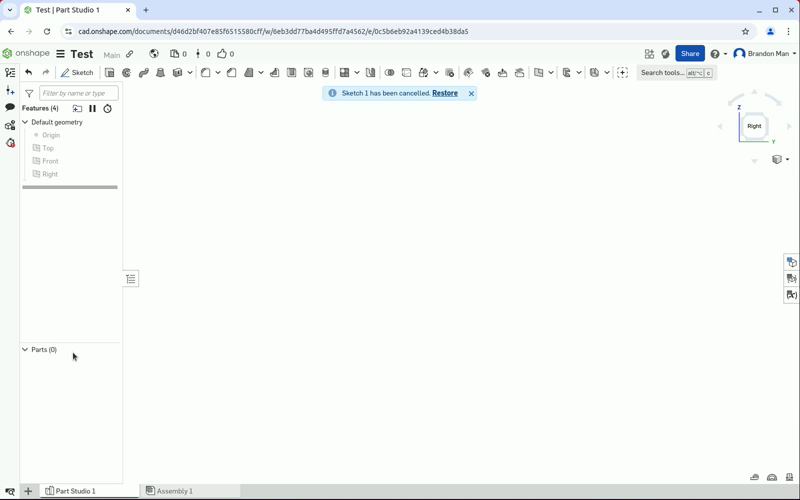
key_up(shift)
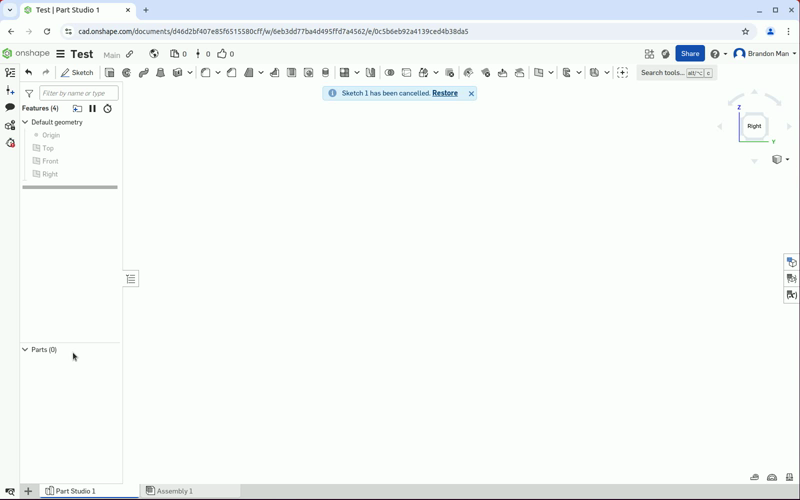
mouse_move(73, 352)
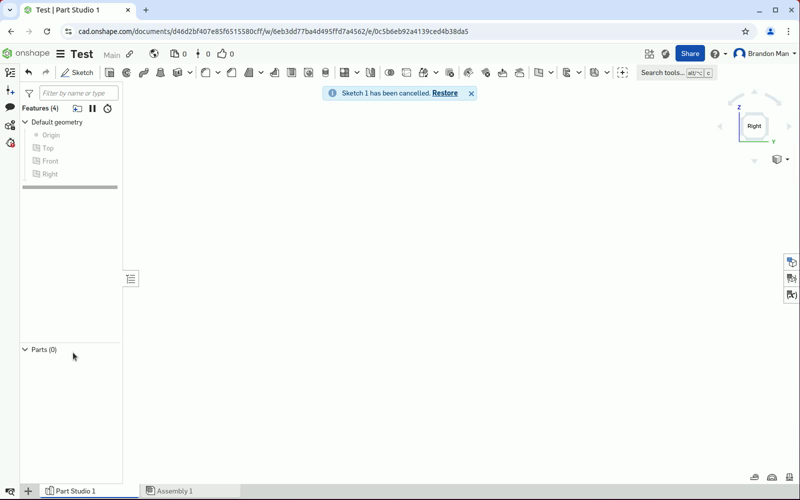
key(shift+y)
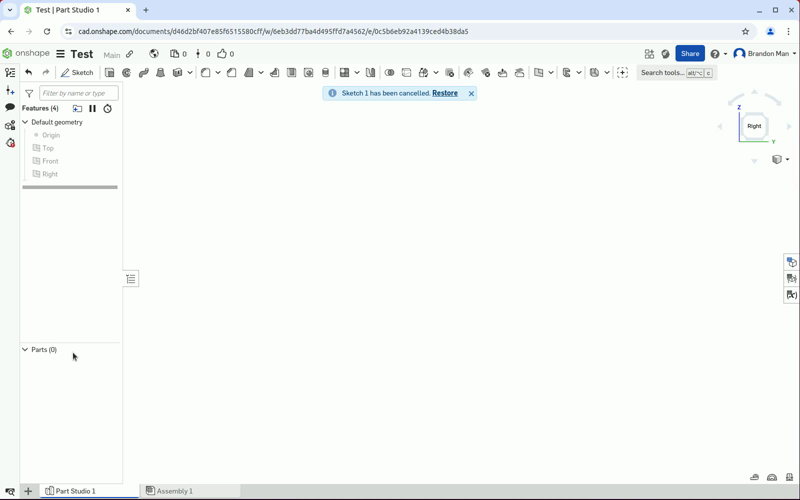
key(shift+s)
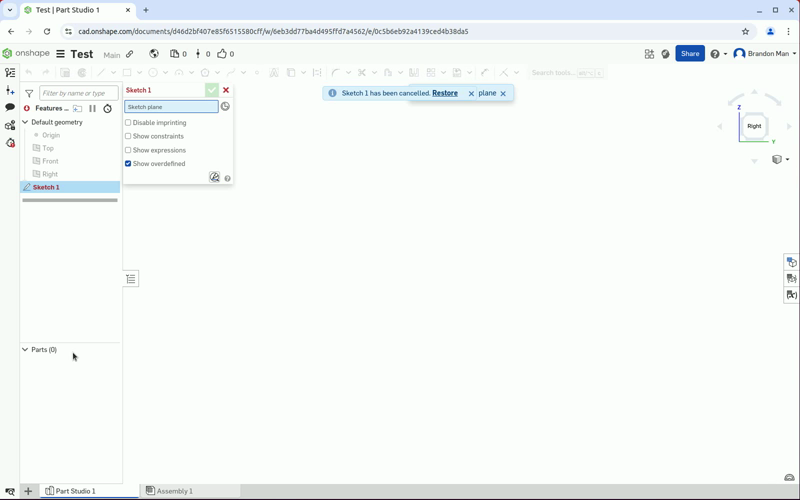
mouse_move(73, 176)
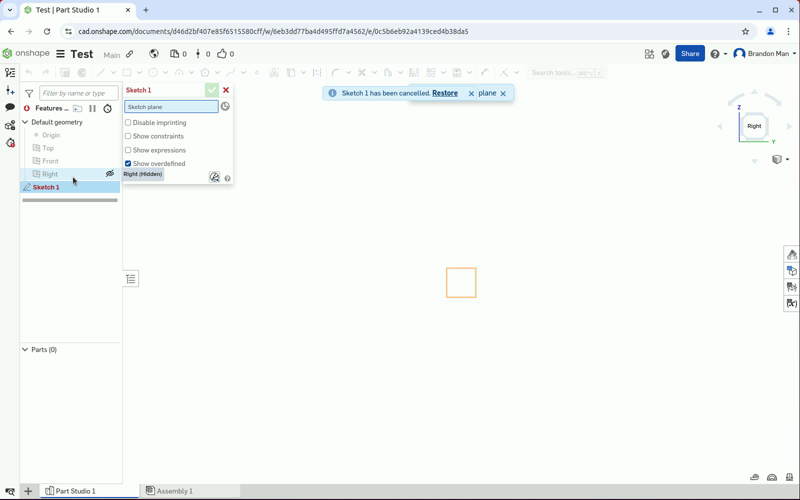
click(73, 176)
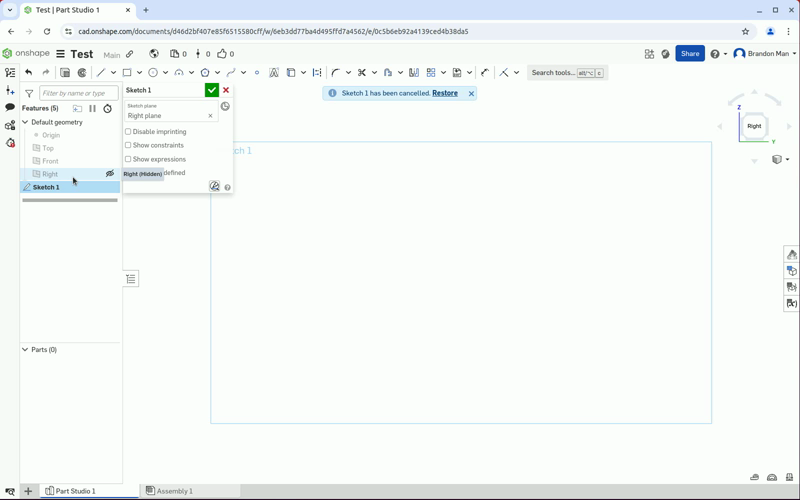
mouse_move(73, 352)
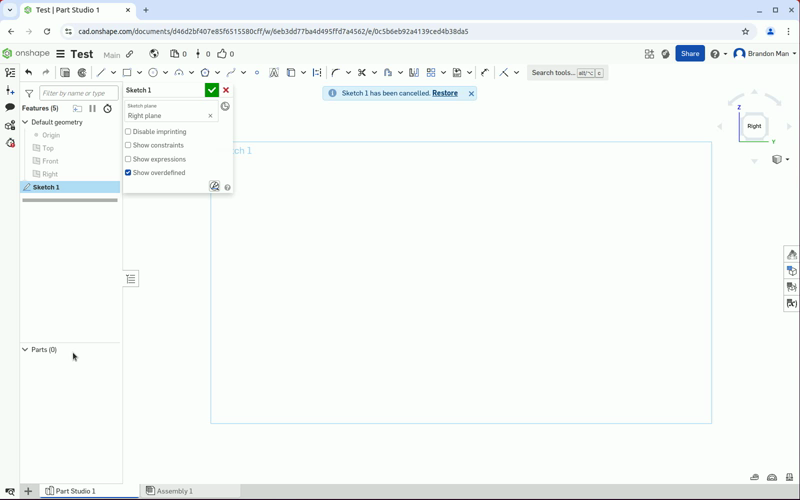
key(y)
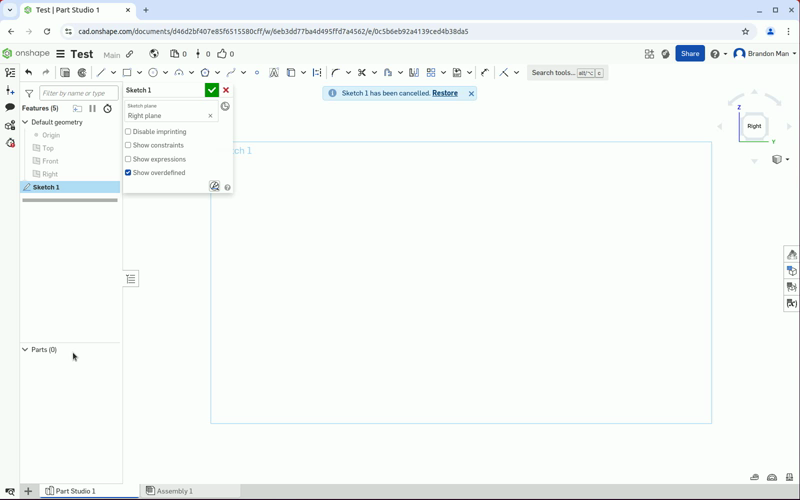
key(c)
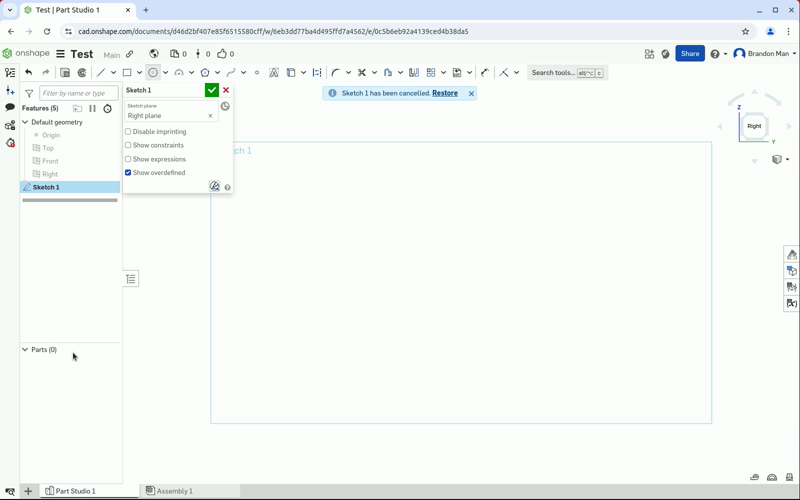
key_down(shift)
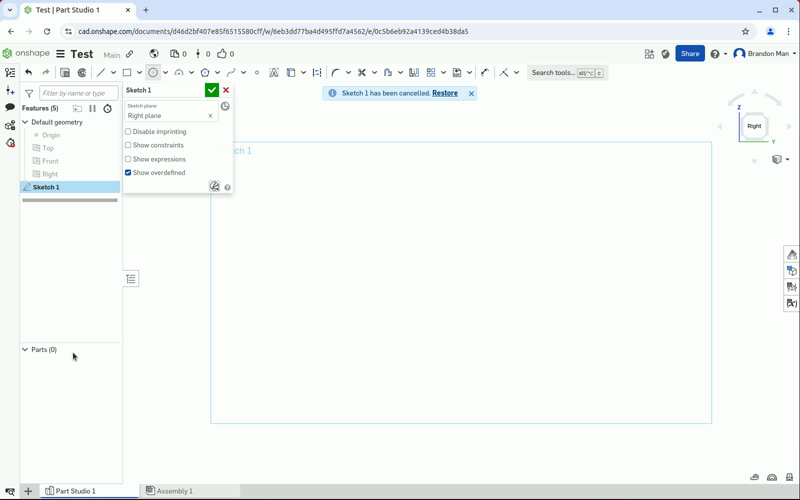
mouse_move(461, 282)
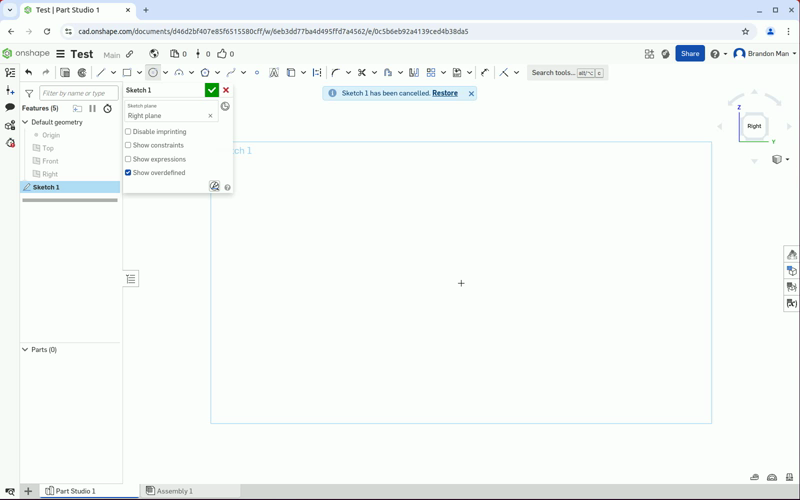
click(461, 282)
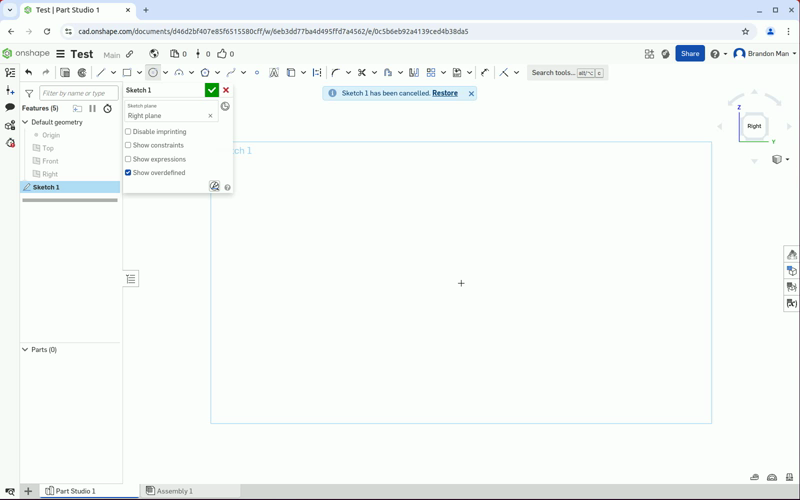
key_up(shift)
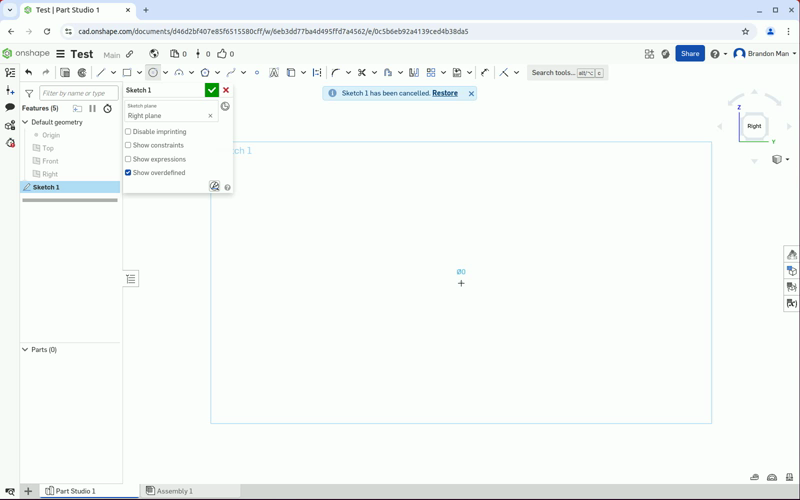
mouse_move(574, 282)
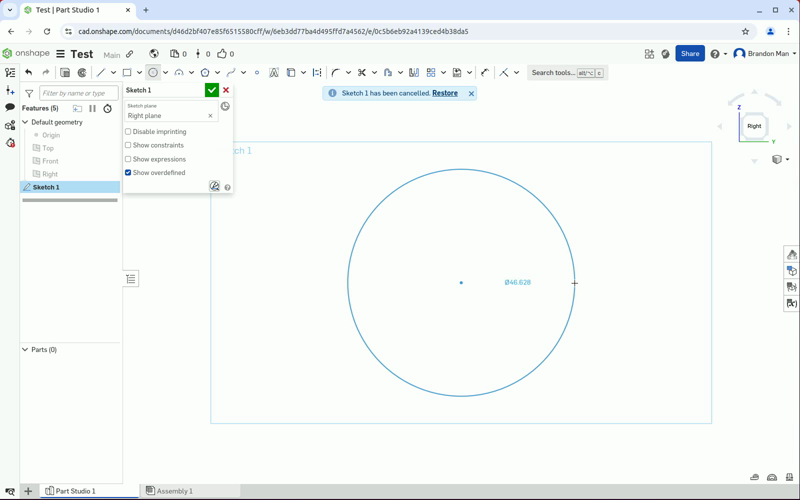
click(574, 282)
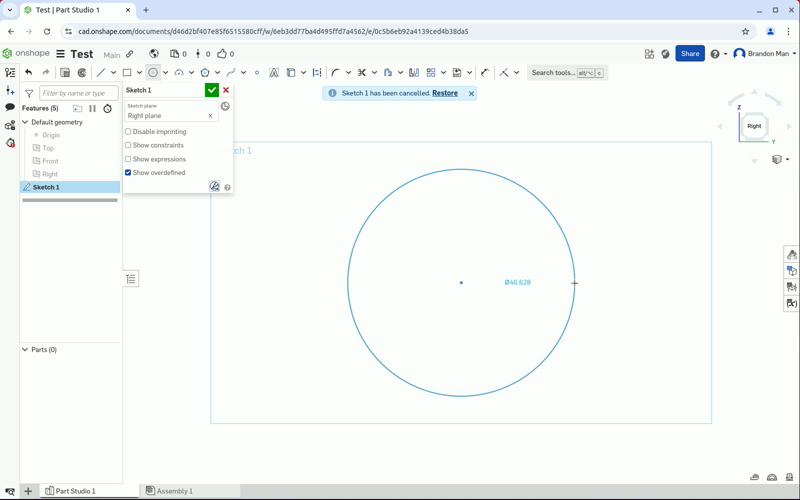
key(esc)
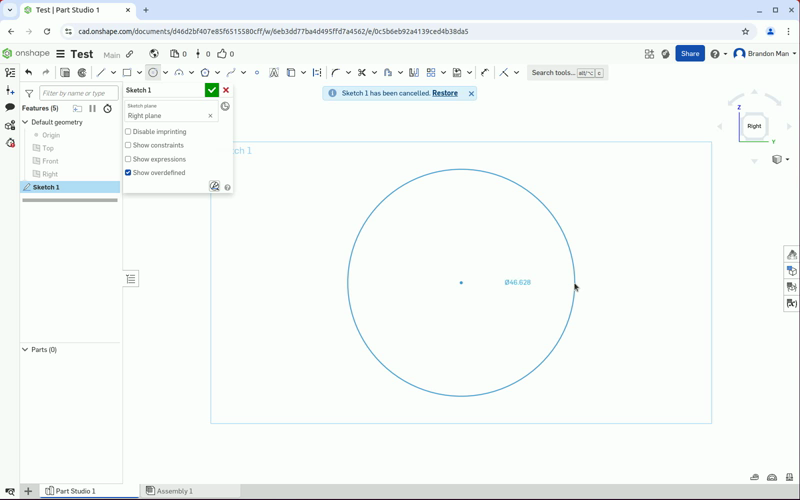
mouse_move(422, 327)
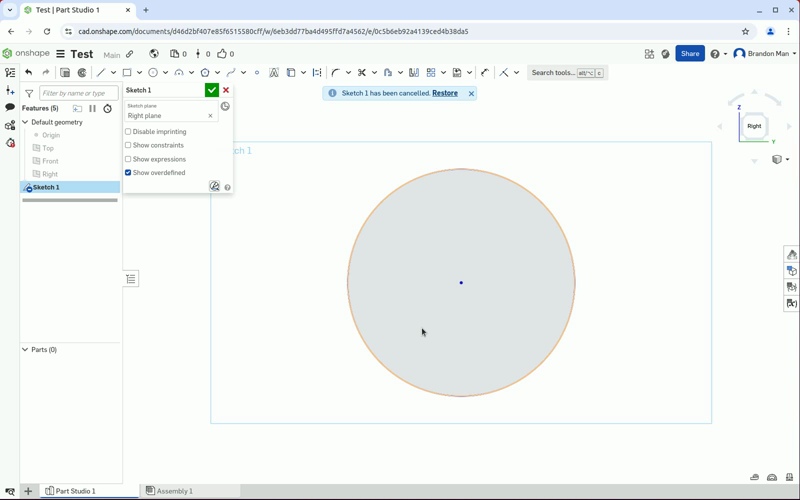
click(422, 327)
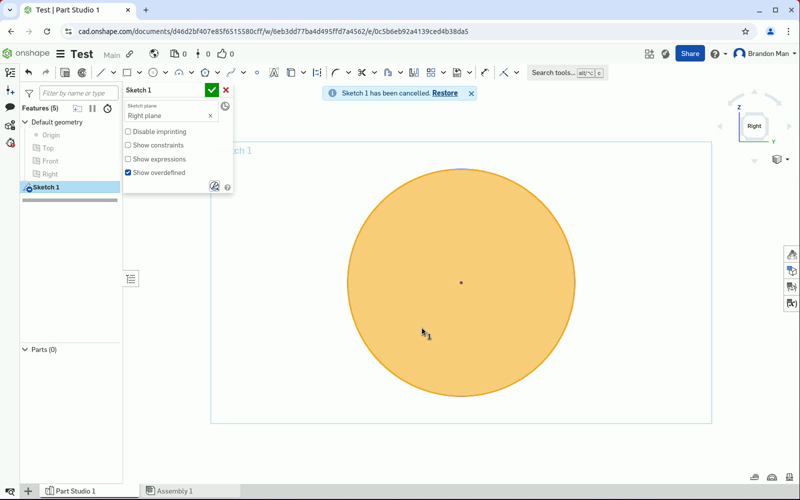
mouse_move(73, 352)
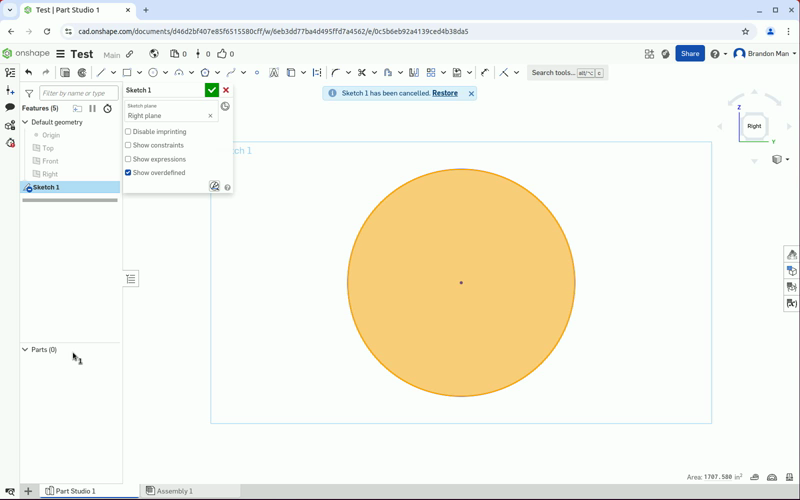
key(shift+y)
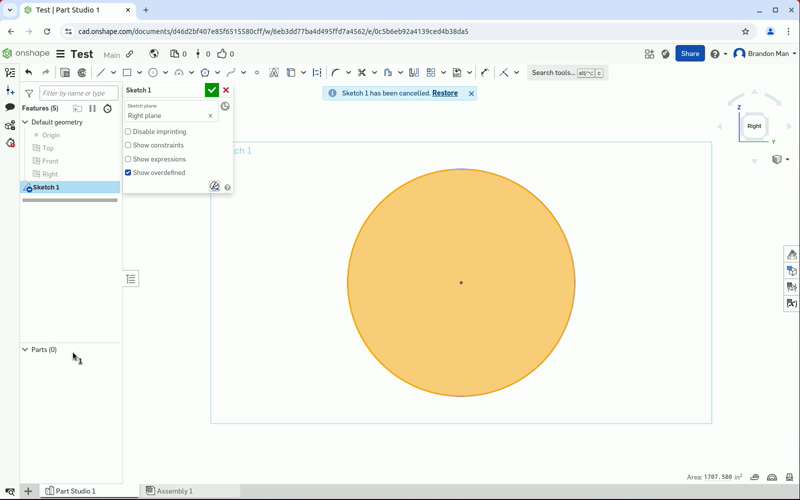
key(shift+e)
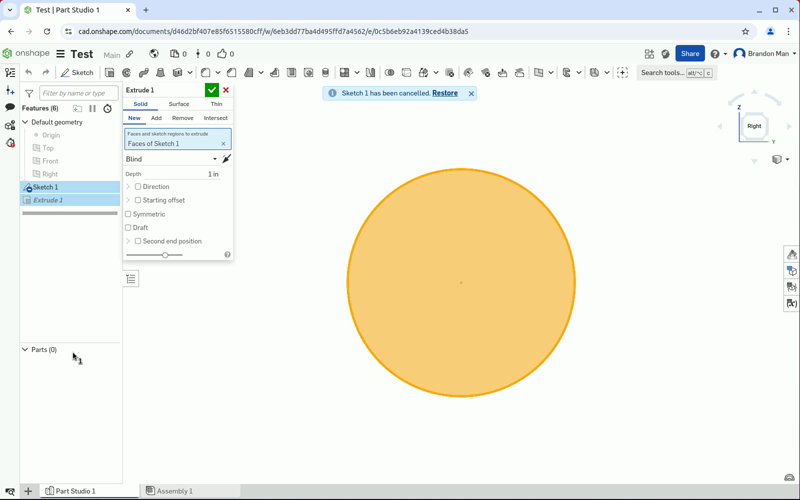
mouse_move(143, 106)
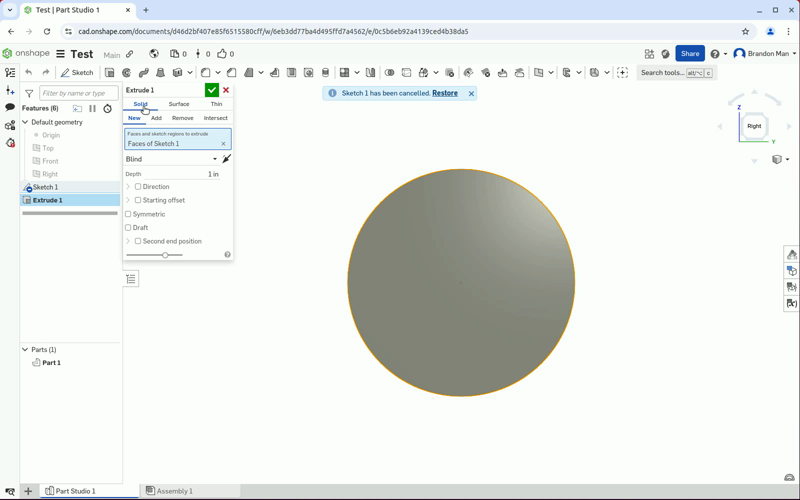
click(143, 106)
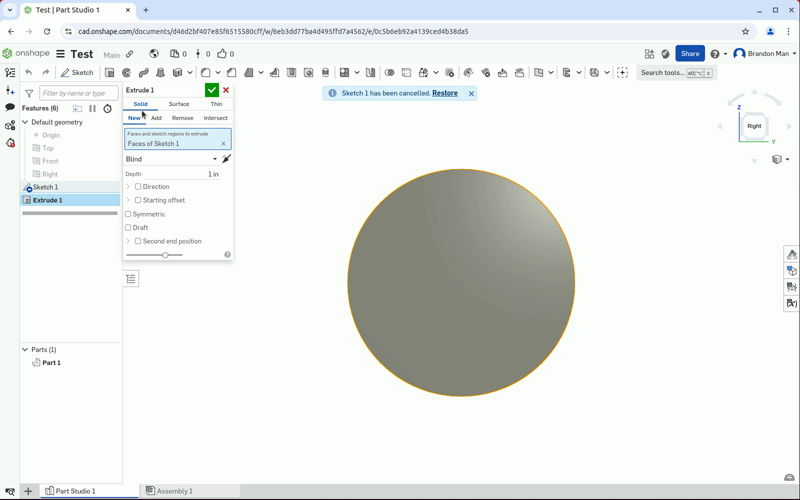
mouse_move(137, 120)
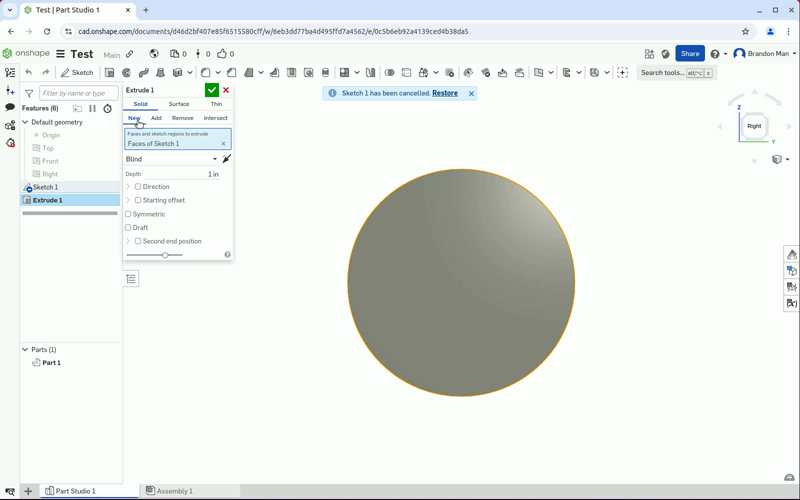
click(137, 120)
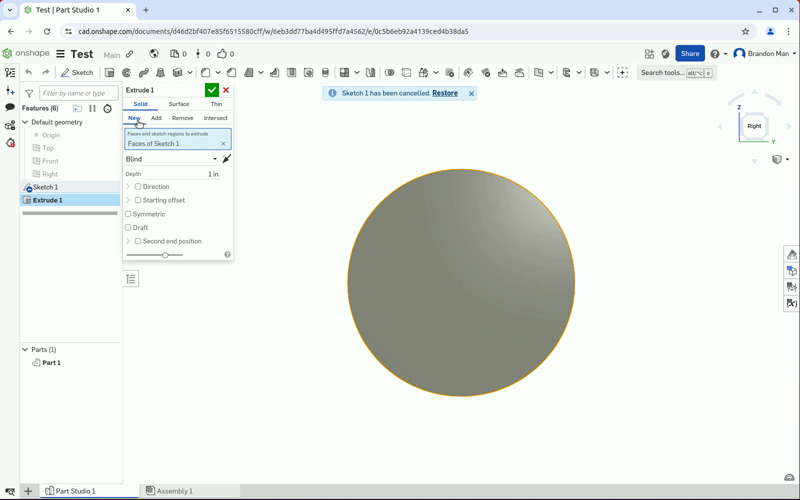
key(tab, 4)
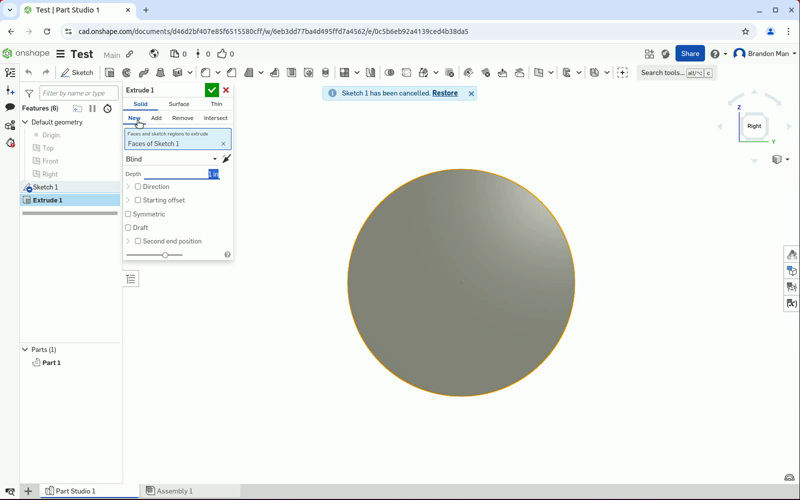
text(1.444)
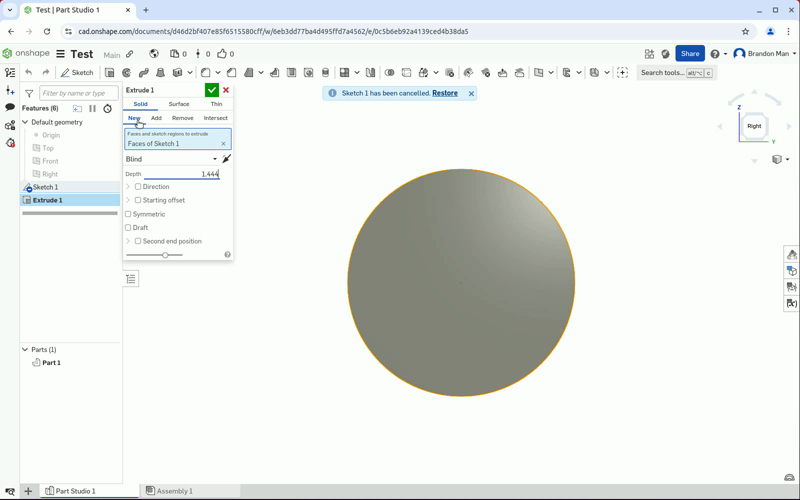
key(enter)
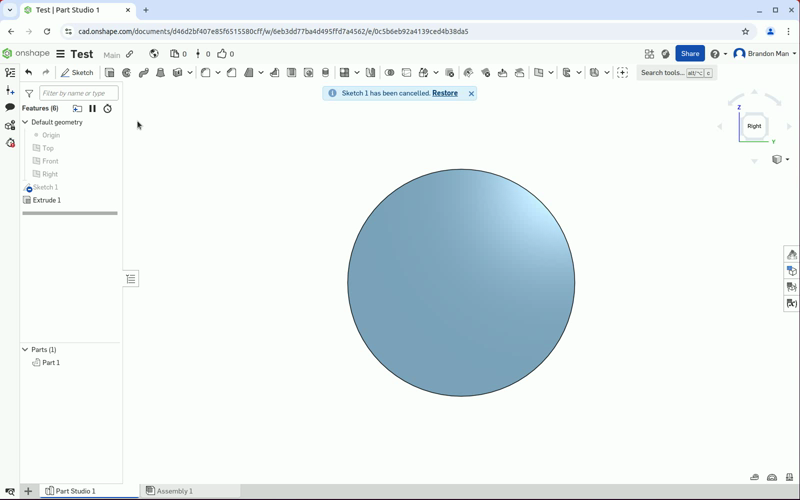
key(shift+h)
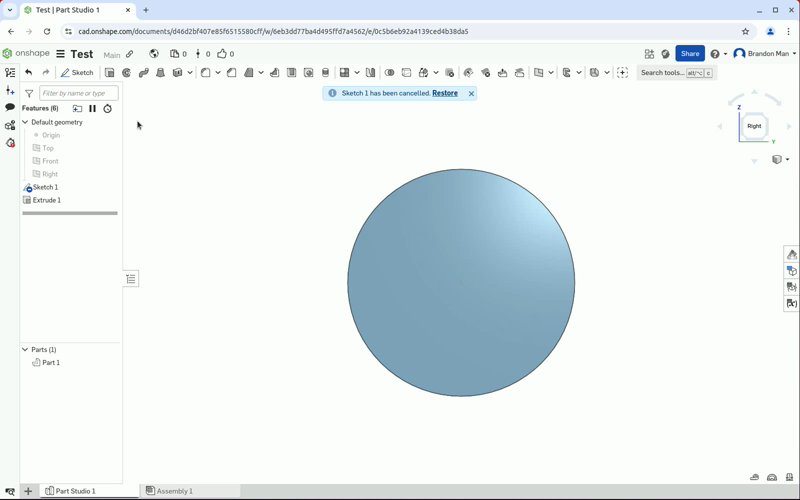
key(shift+h)
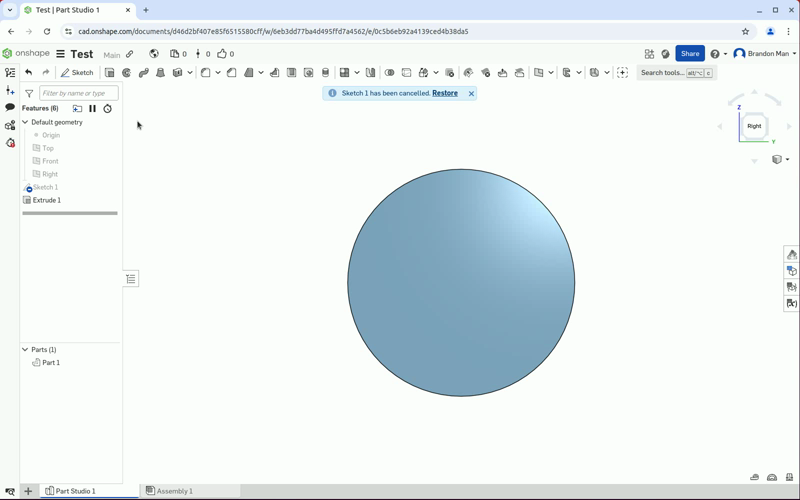
mouse_move(73, 189)
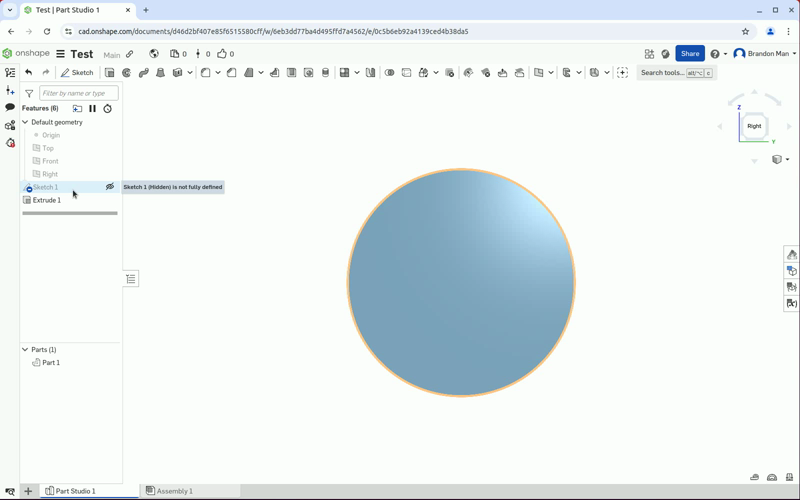
click(73, 189)
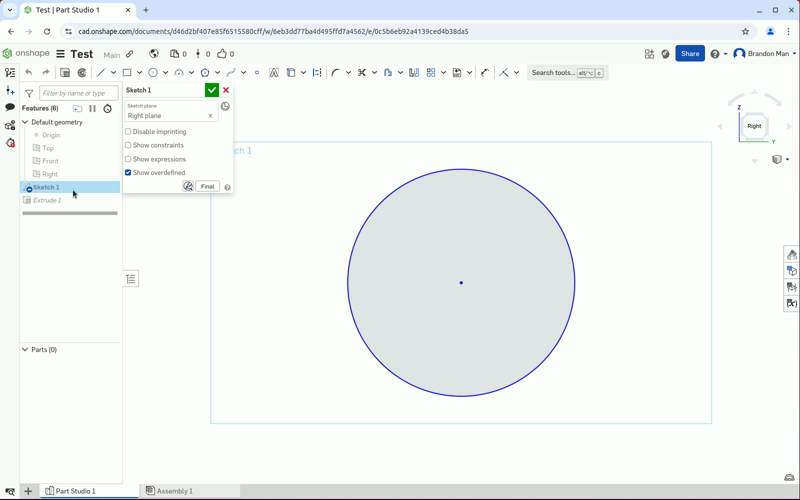
mouse_move(229, 92)
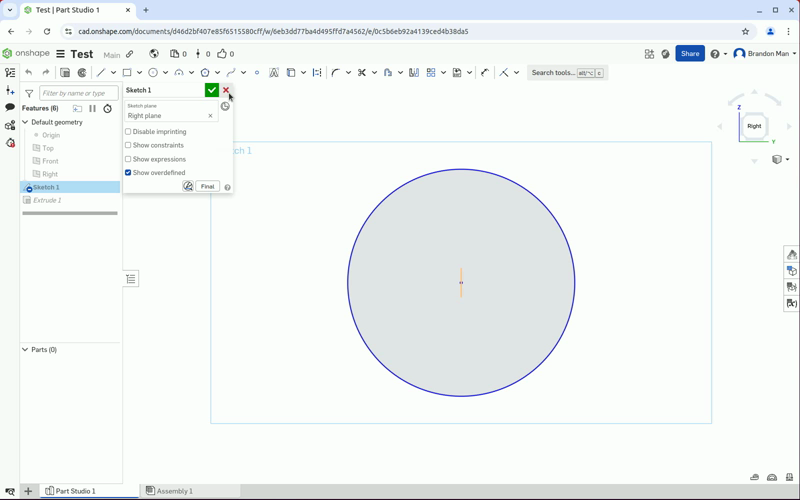
click(229, 92)
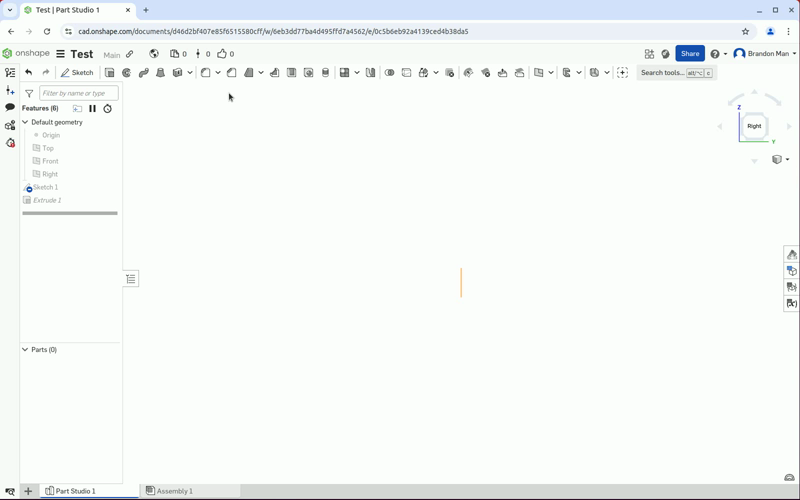
mouse_move(541, 75)
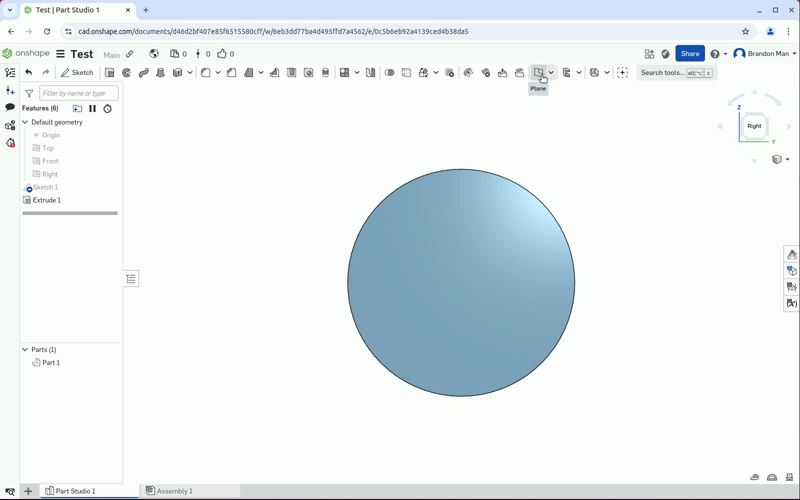
click(541, 75)
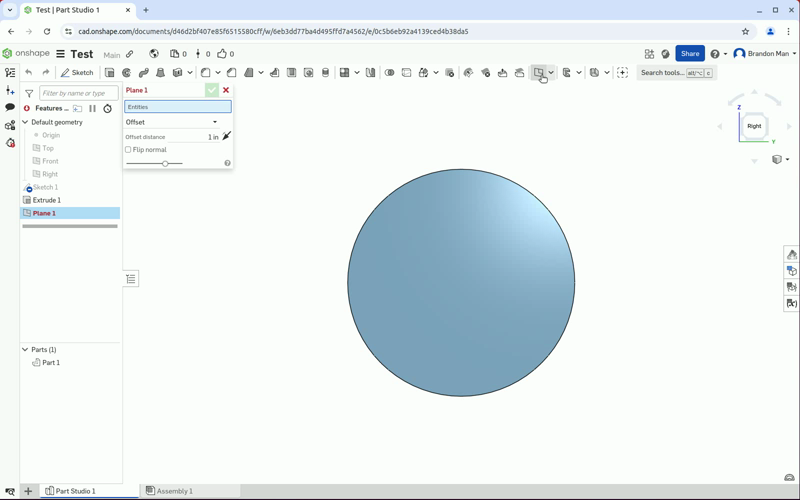
mouse_move(73, 176)
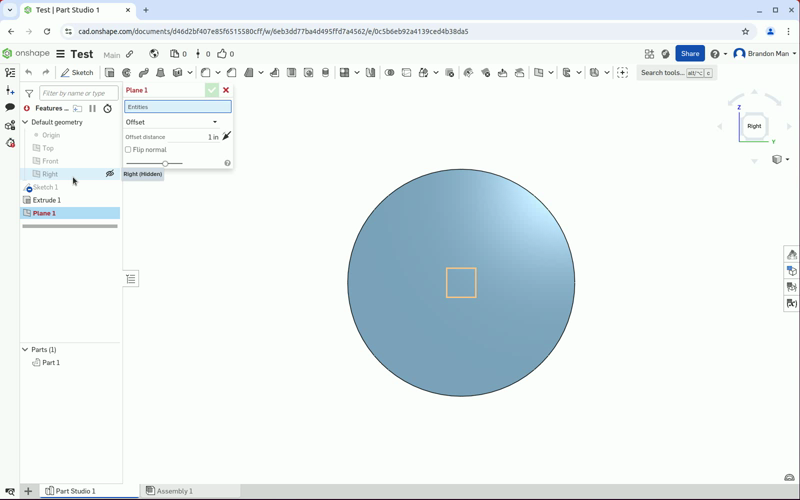
click(73, 176)
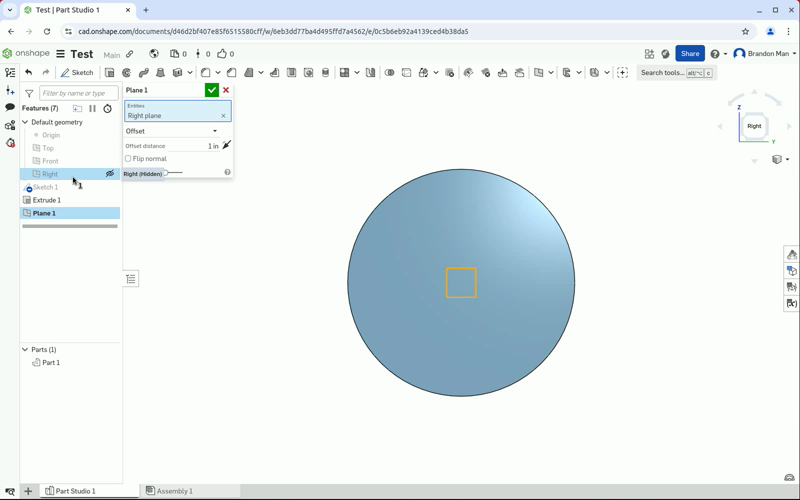
key(tab, 2)
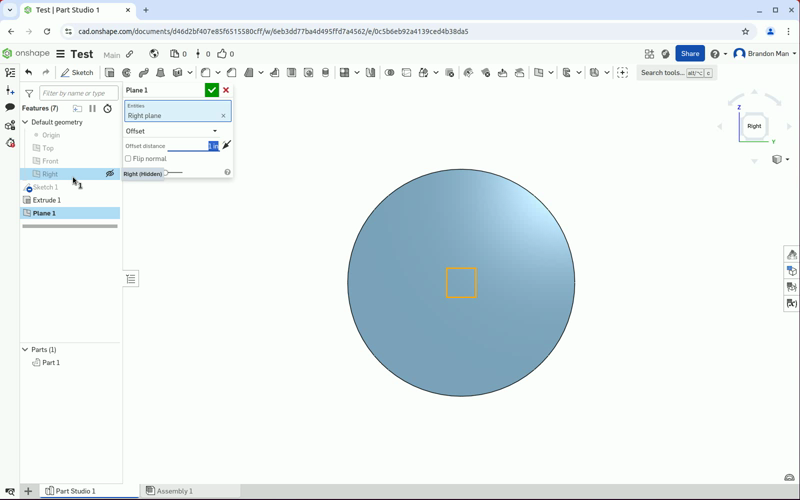
text(1.448)
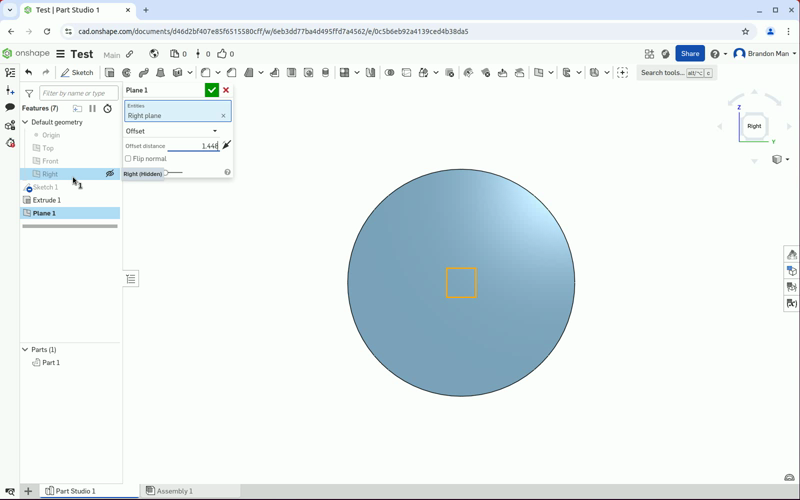
key(enter, 2)
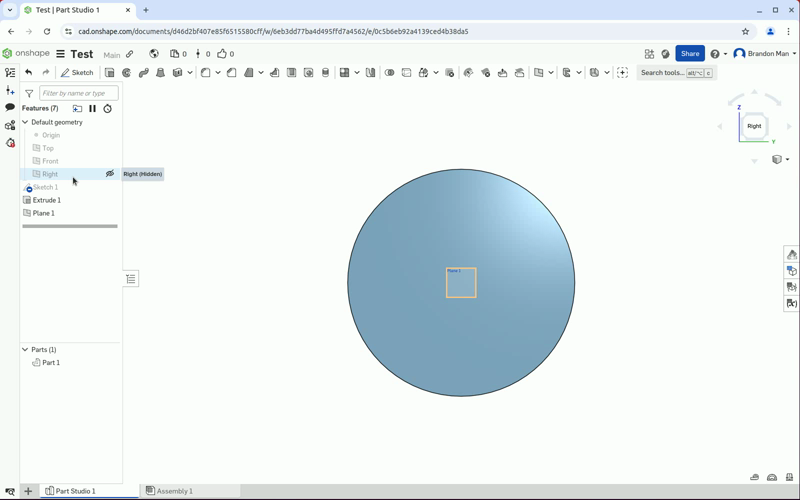
key(shift+s)
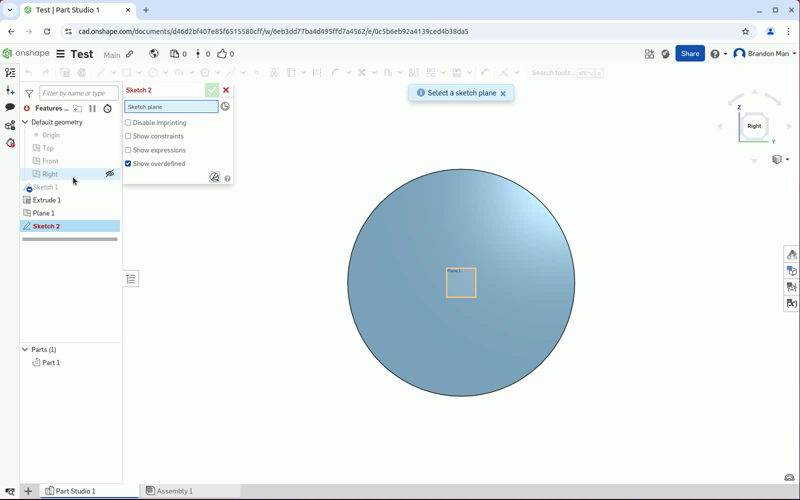
mouse_move(73, 215)
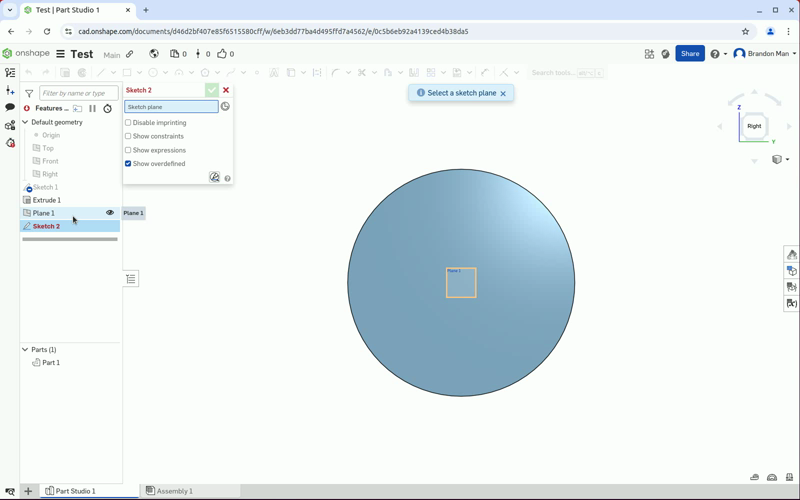
click(73, 215)
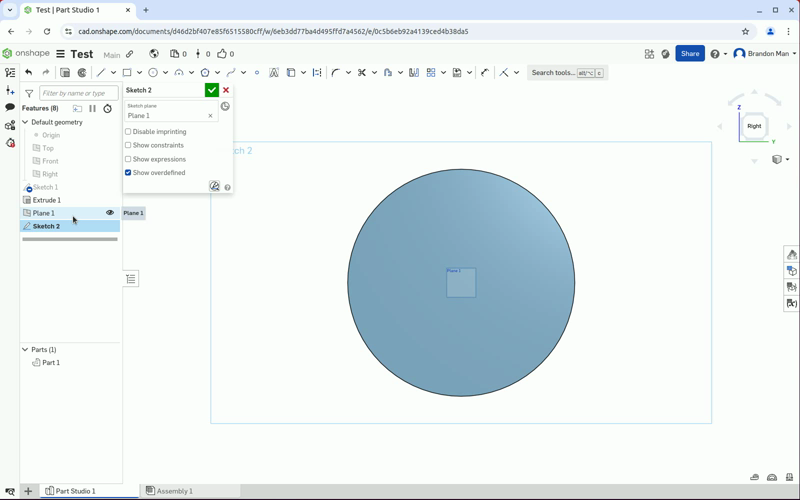
mouse_move(73, 352)
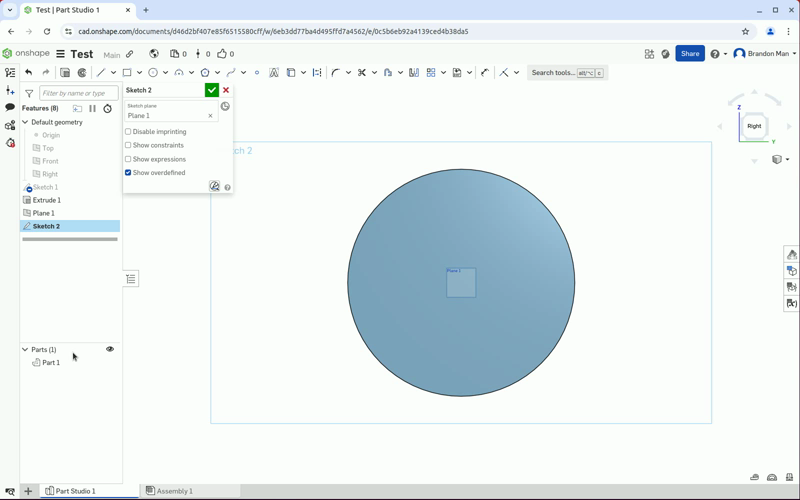
key(y)
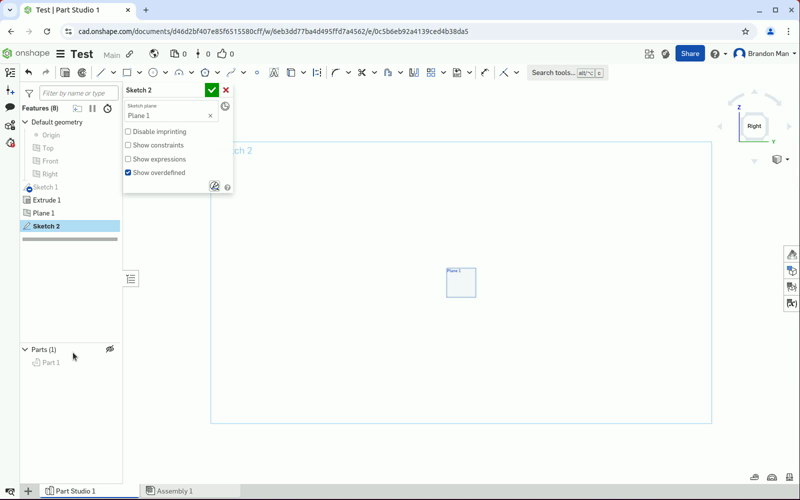
key(c)
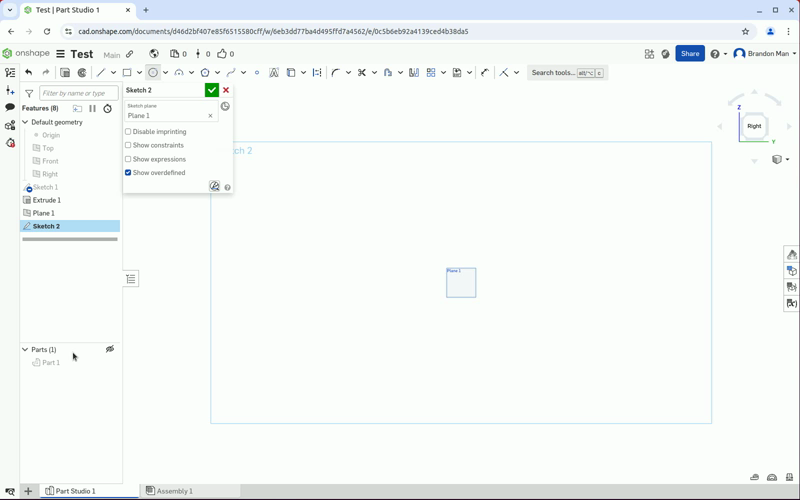
key_down(shift)
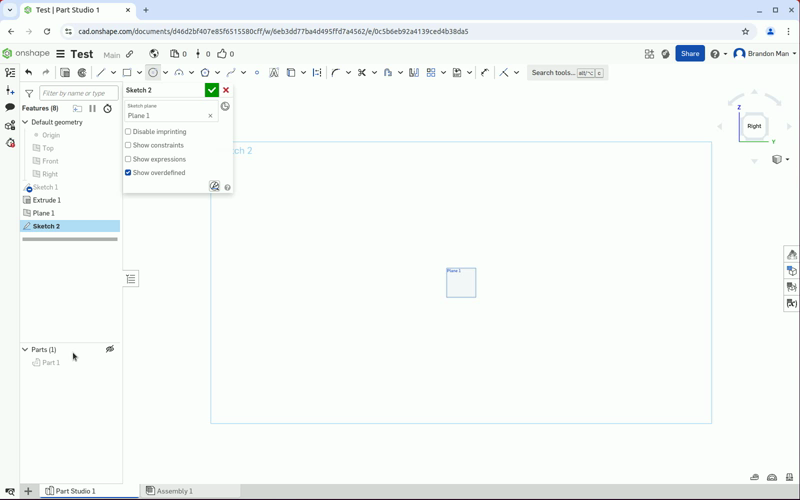
mouse_move(461, 282)
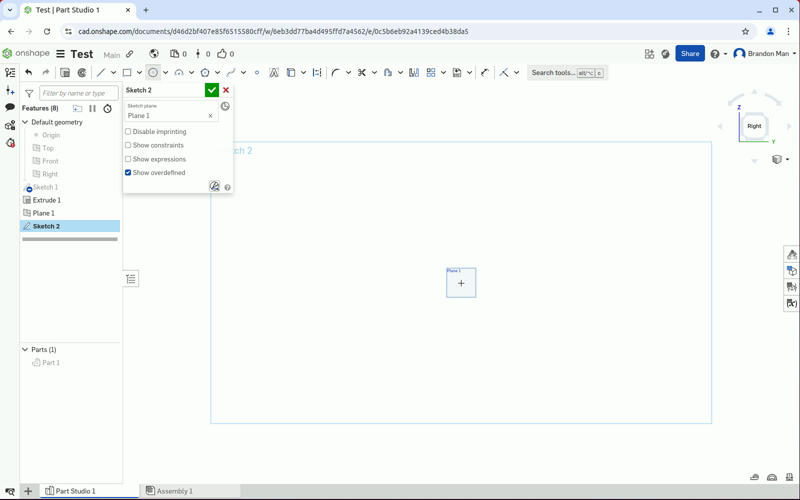
click(461, 282)
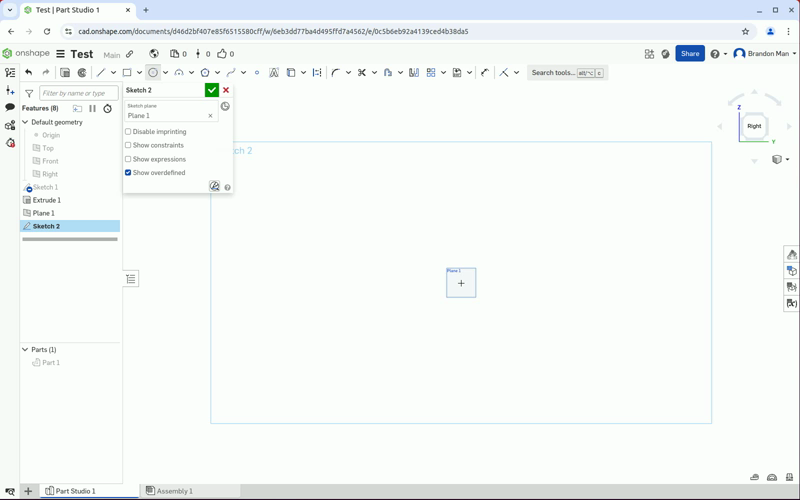
key_up(shift)
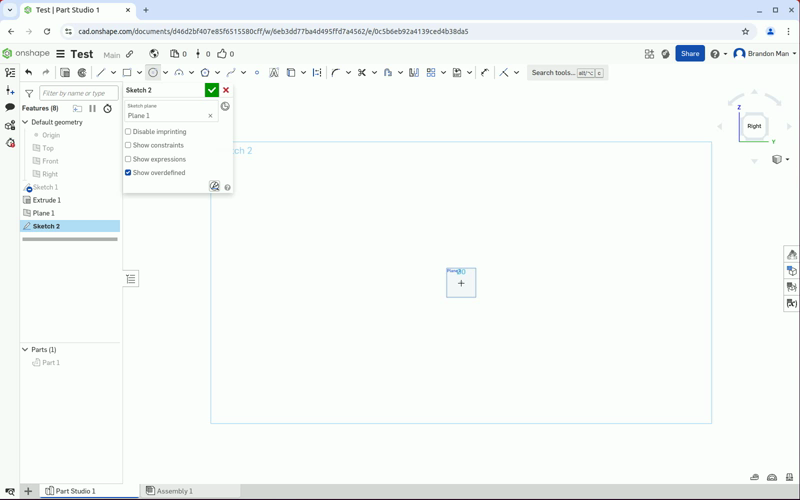
mouse_move(544, 282)
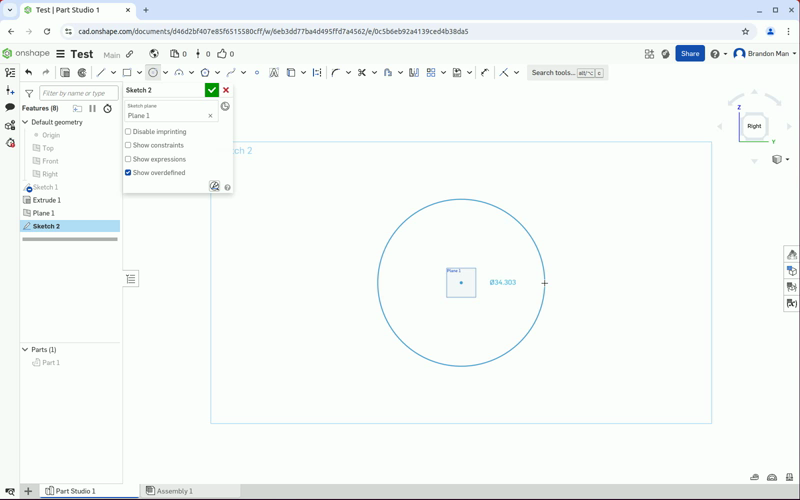
click(544, 282)
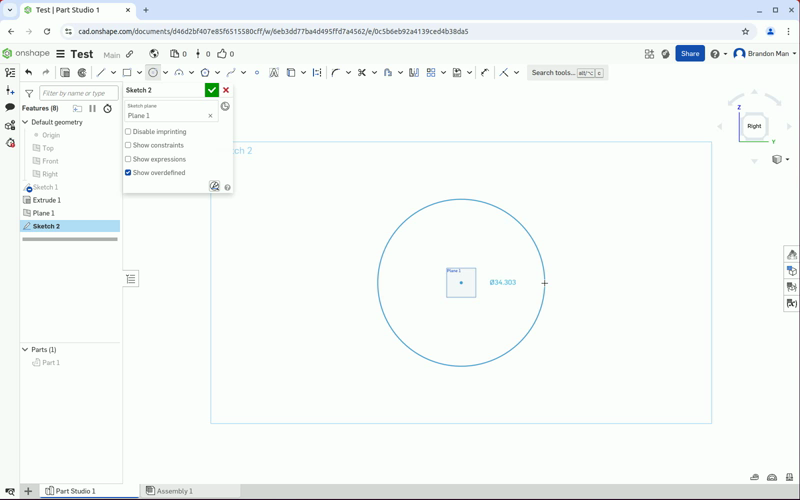
key(esc)
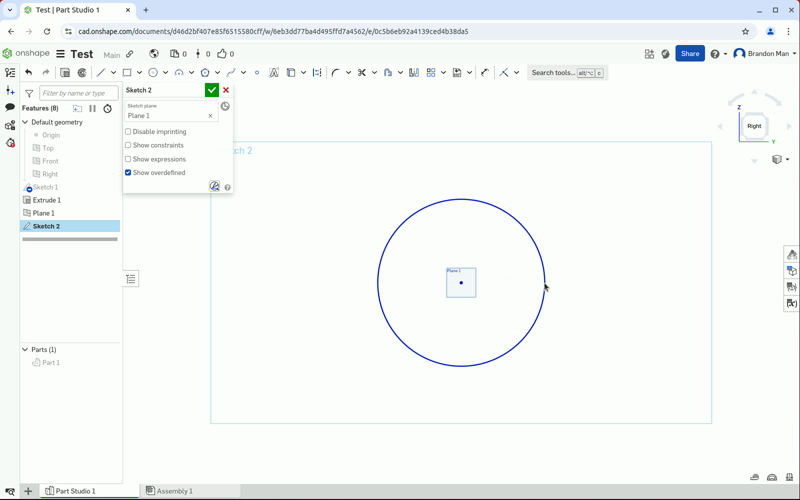
mouse_move(447, 297)
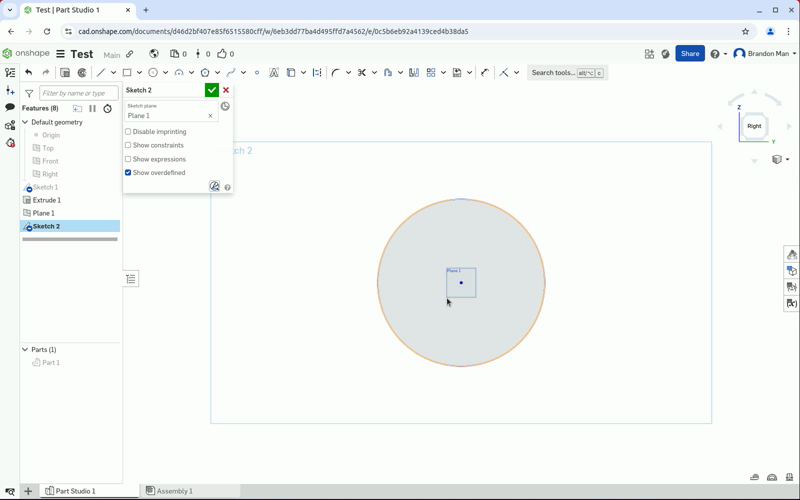
click(447, 297)
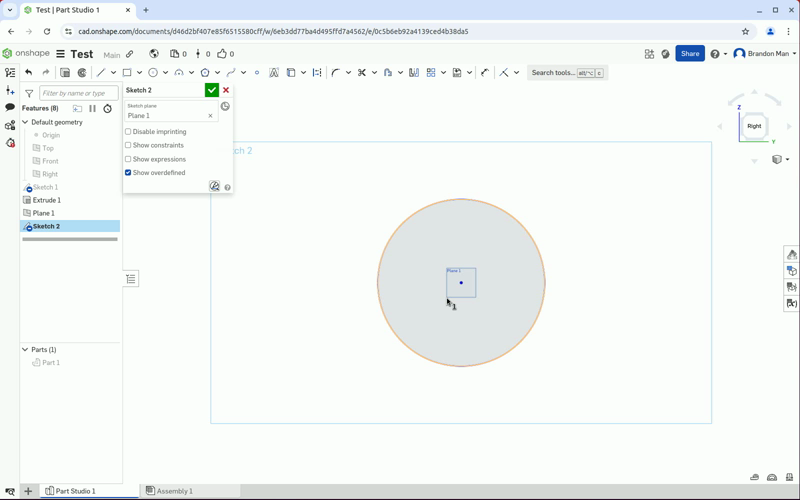
mouse_move(73, 352)
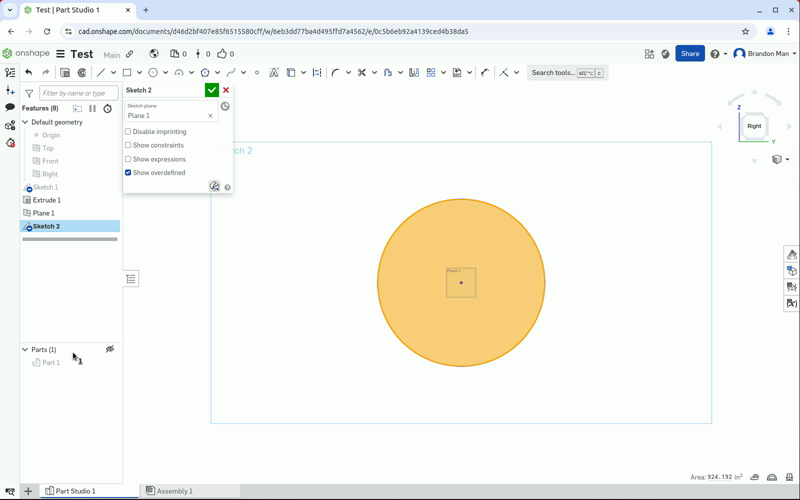
key(shift+y)
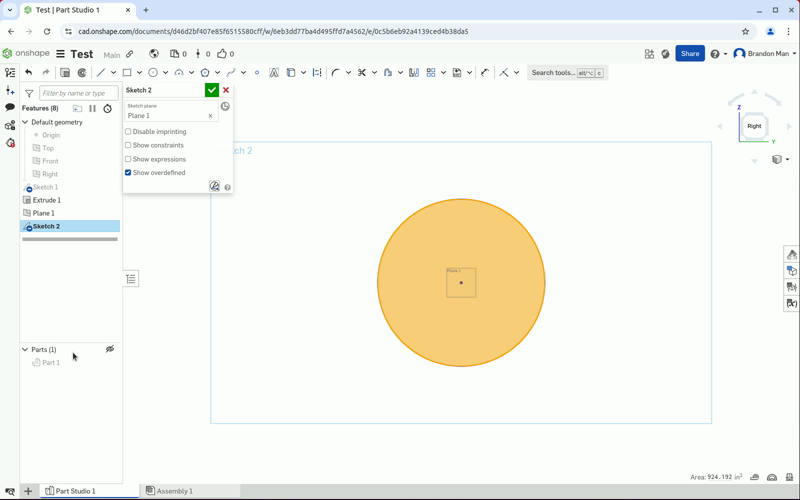
key(shift+e)
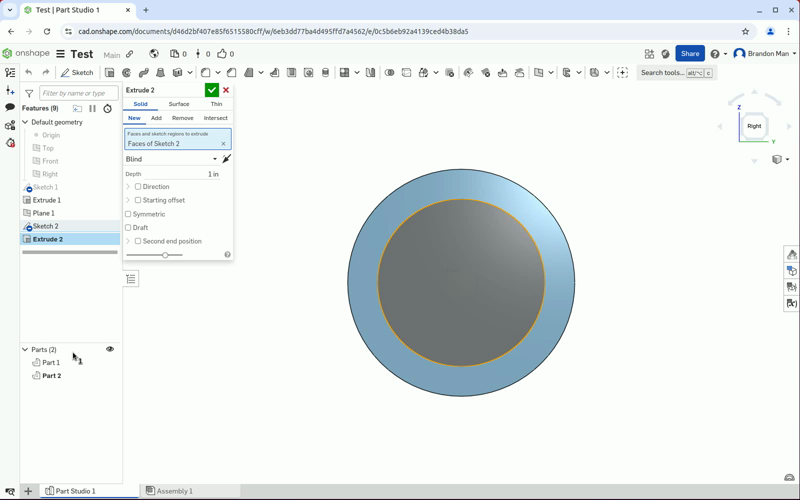
mouse_move(143, 106)
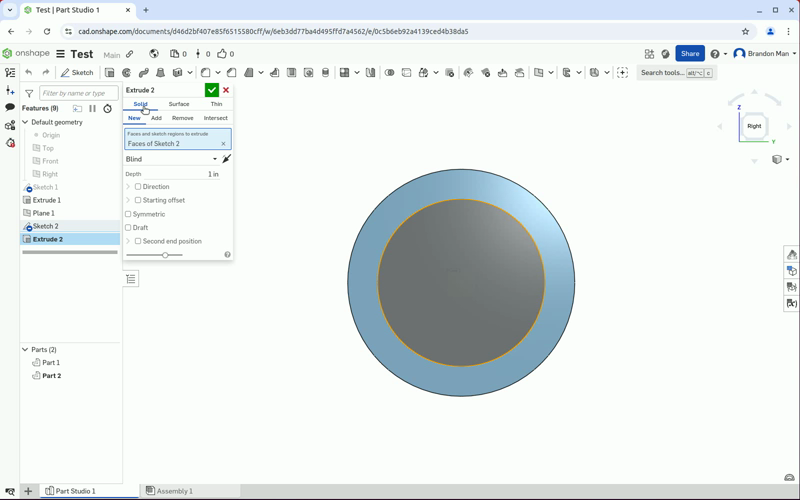
click(143, 106)
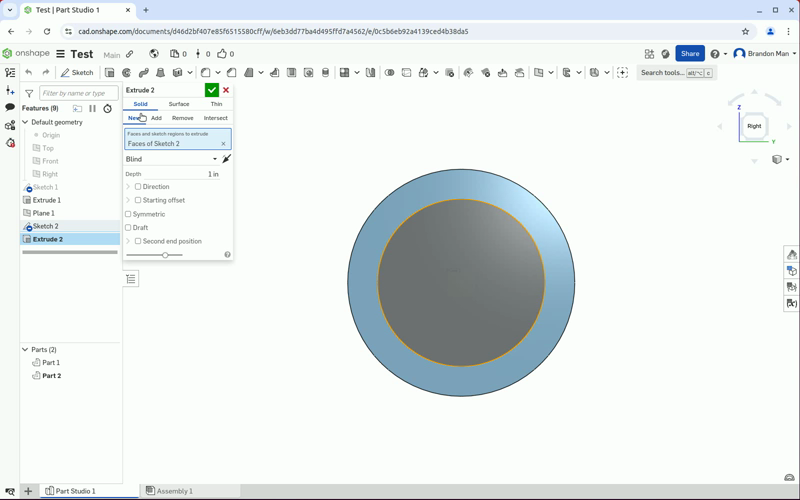
mouse_move(137, 120)
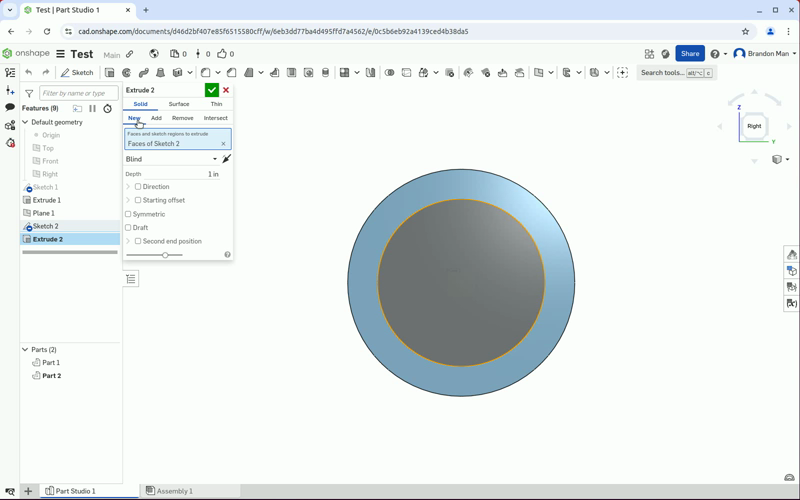
click(137, 120)
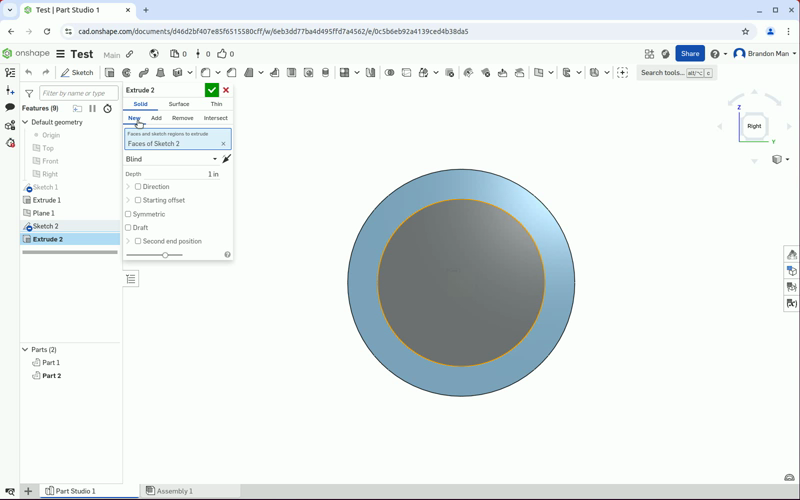
key(tab, 4)
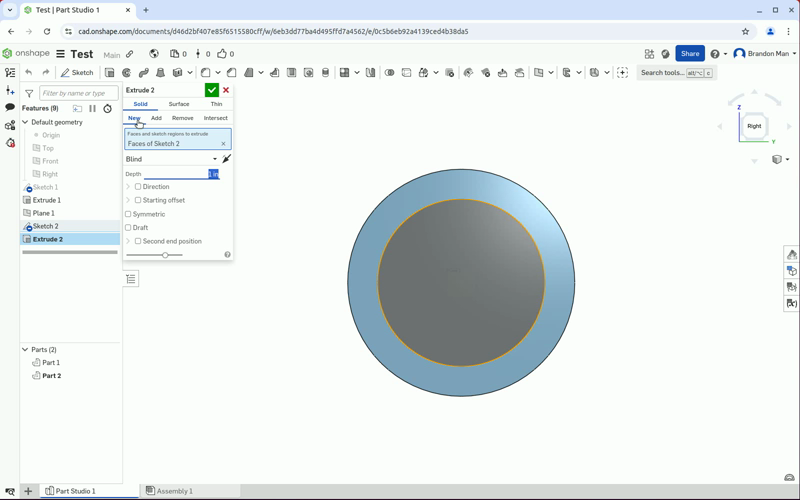
text(13.721)
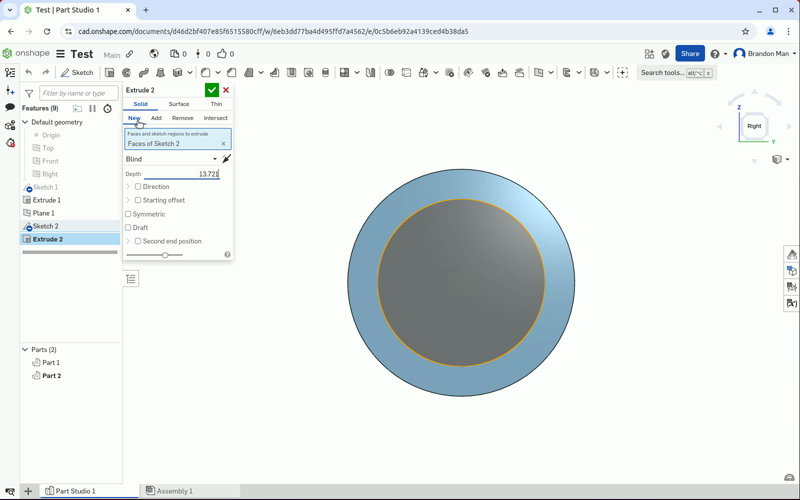
key(enter)
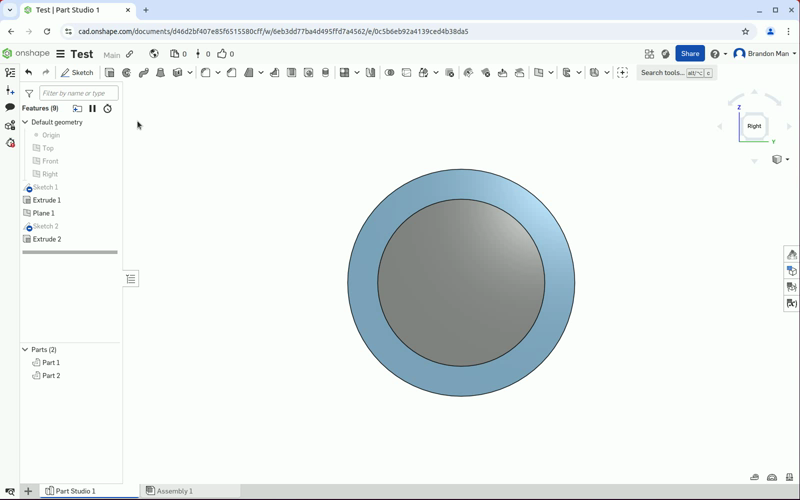
key(shift+h)
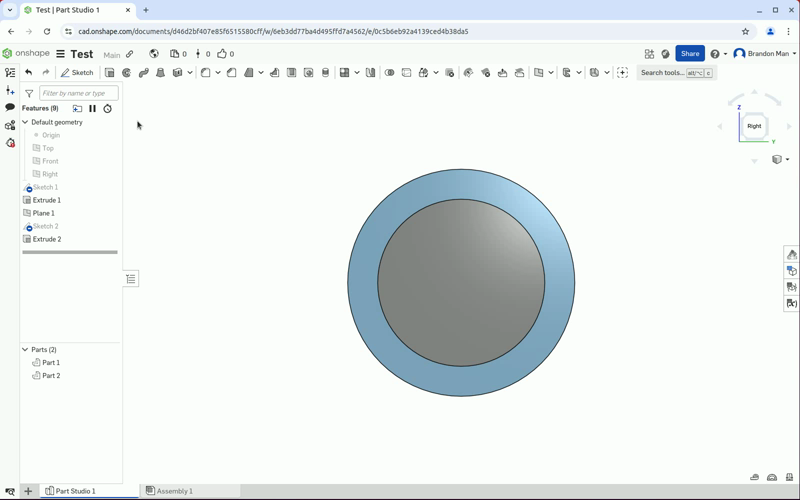
key(shift+h)
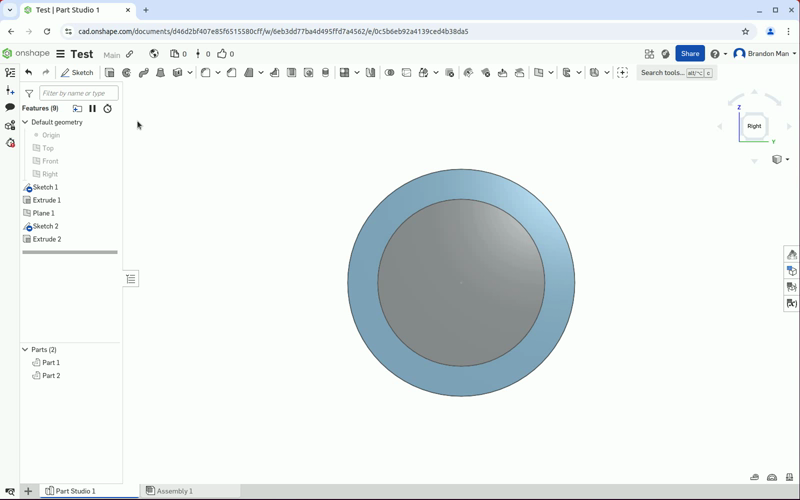
key(shift+7)
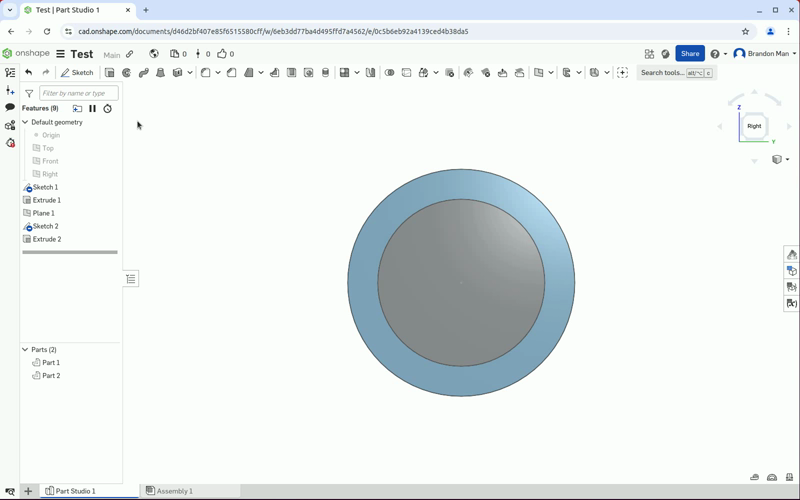
key(right, 2)
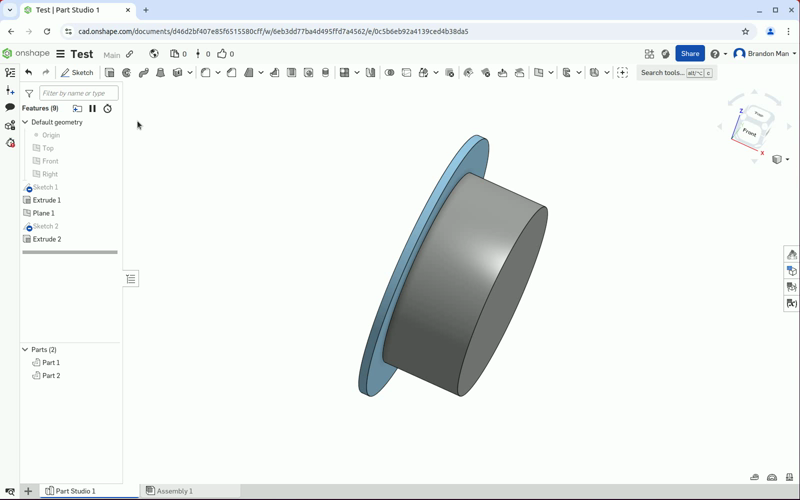
key(down, 2)
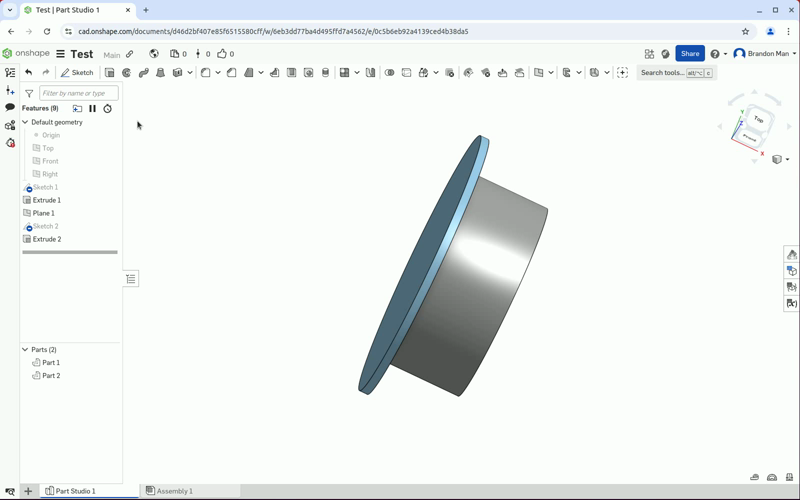
key(up, 2)
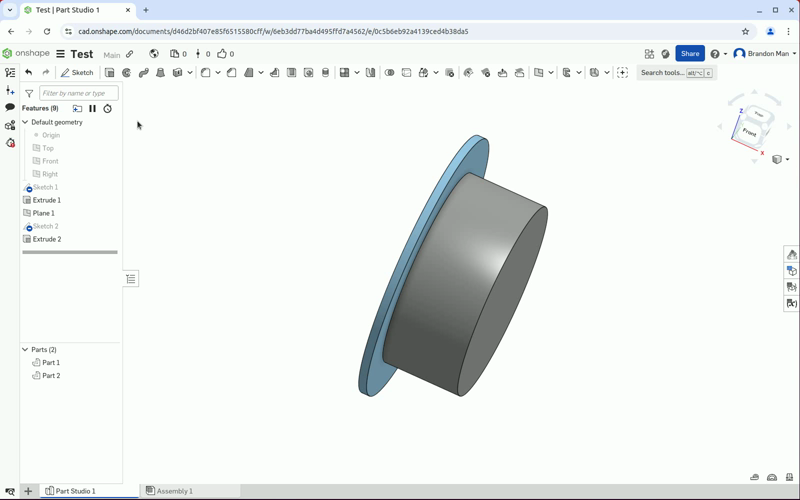
key(left, 2)
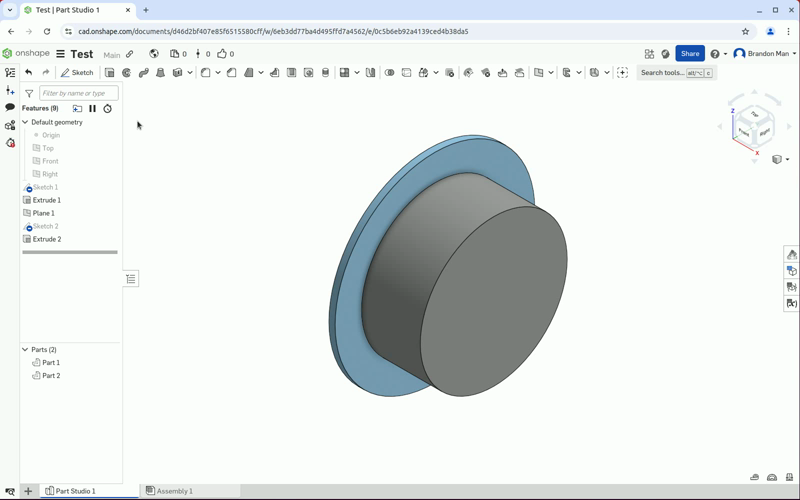
mouse_move(73, 189)
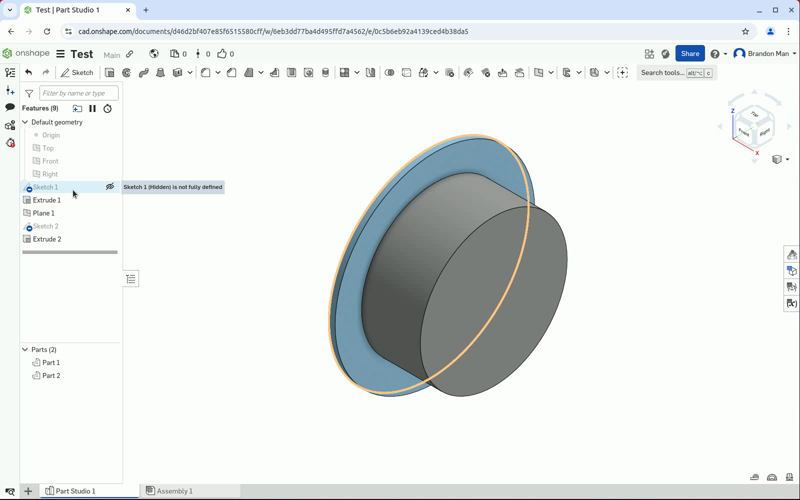
click(73, 189)